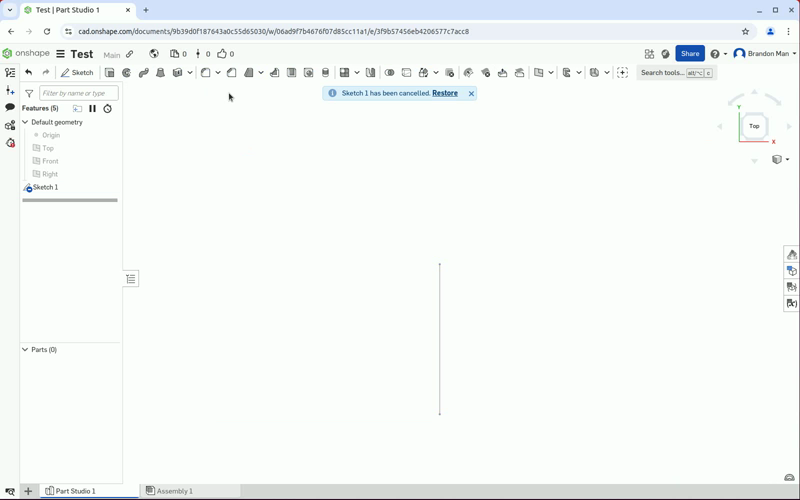
key(shift+h)
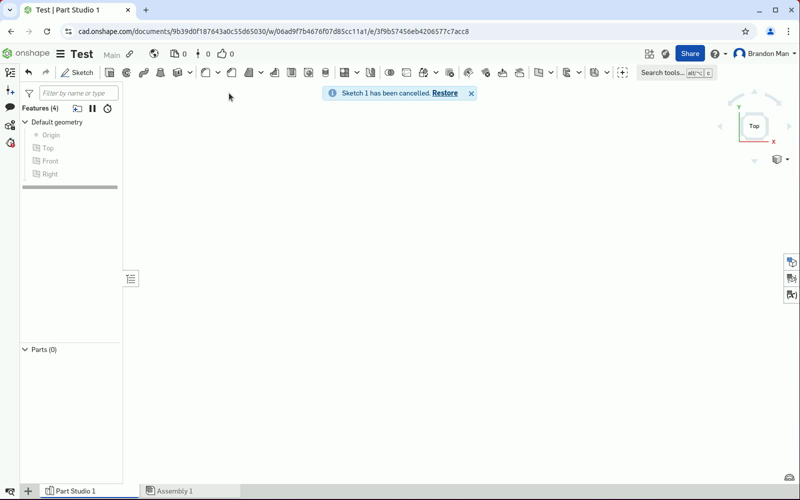
mouse_move(73, 352)
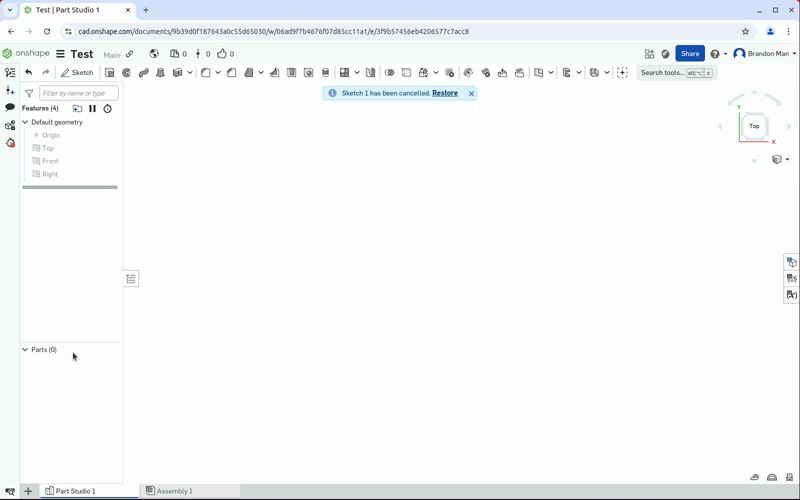
key(y)
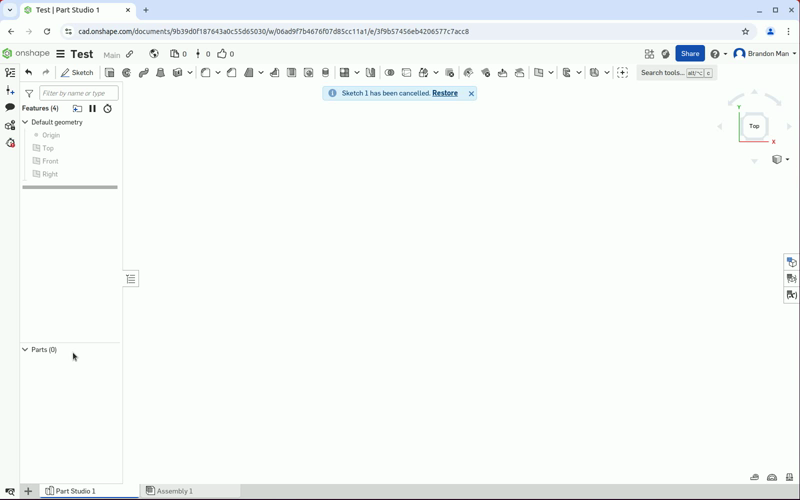
key(shift+p)
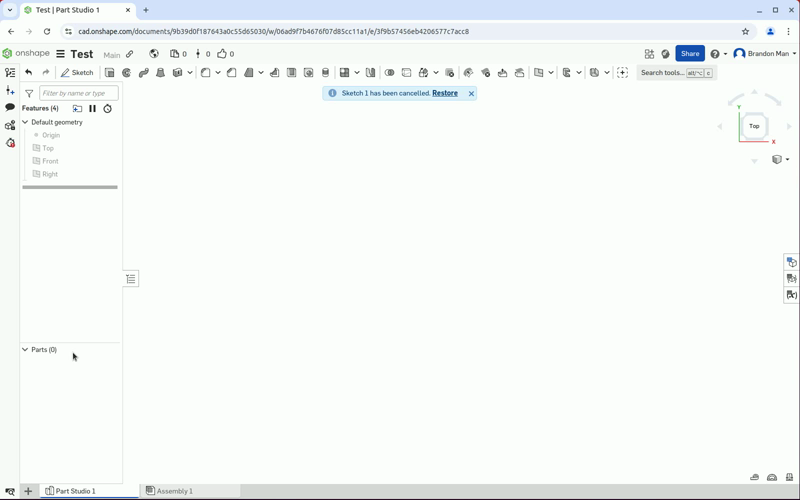
key(space)
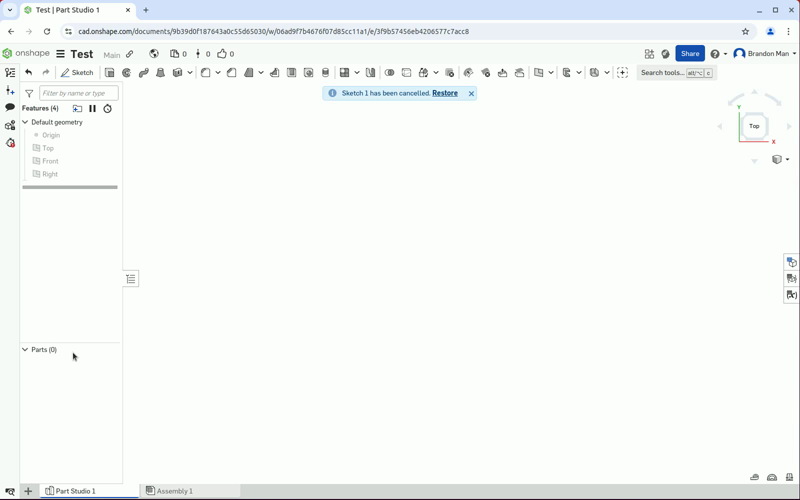
key_down(shift)
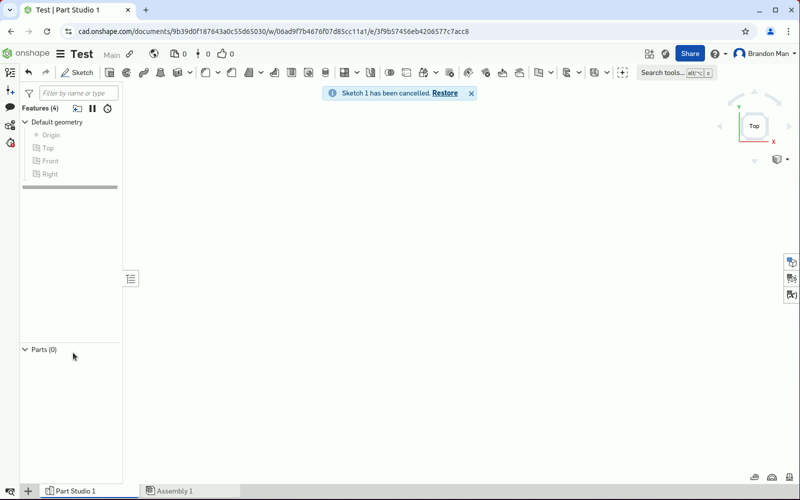
key(up)
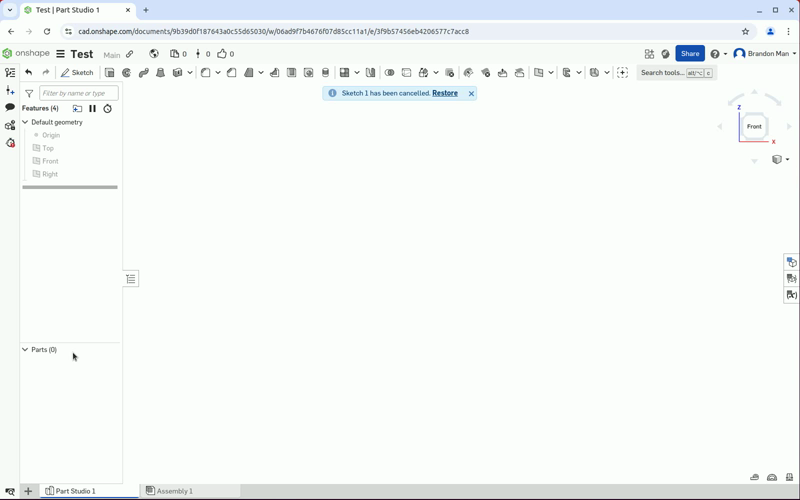
key_up(shift)
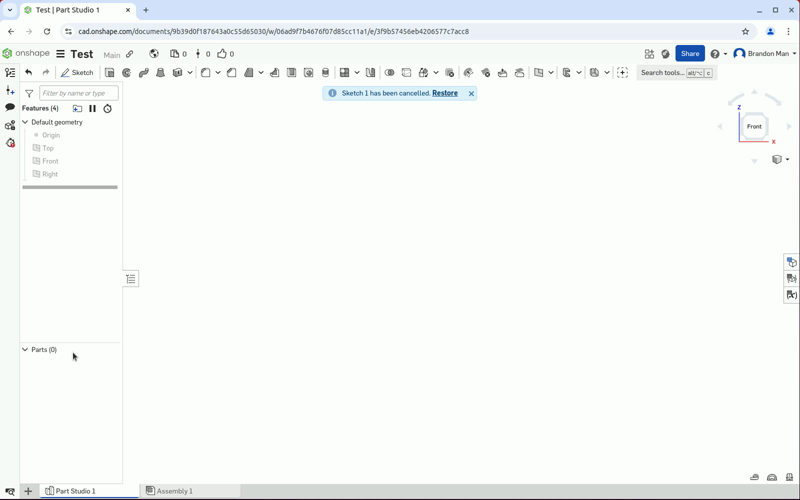
mouse_move(73, 352)
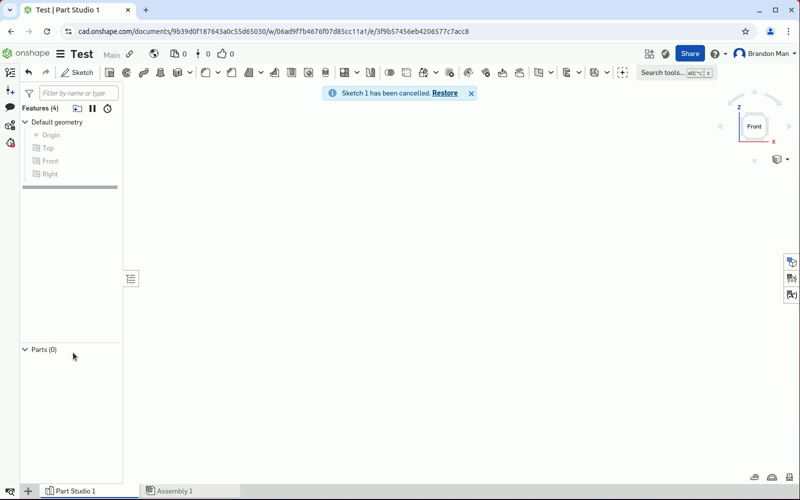
key(shift+y)
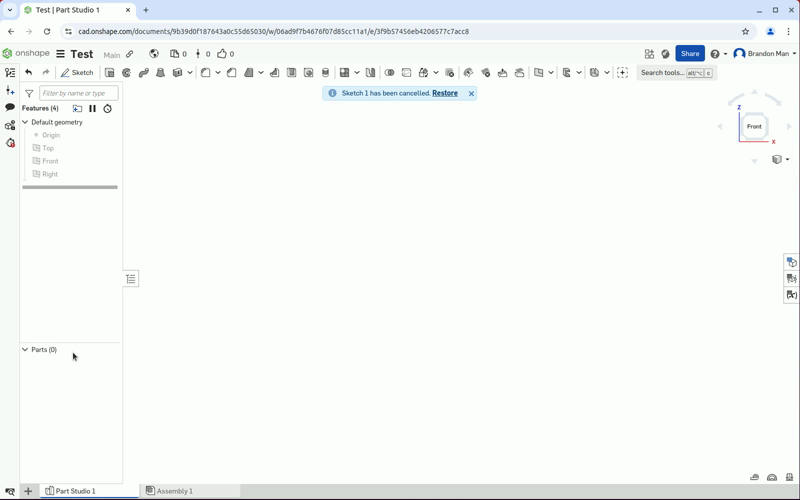
key(shift+s)
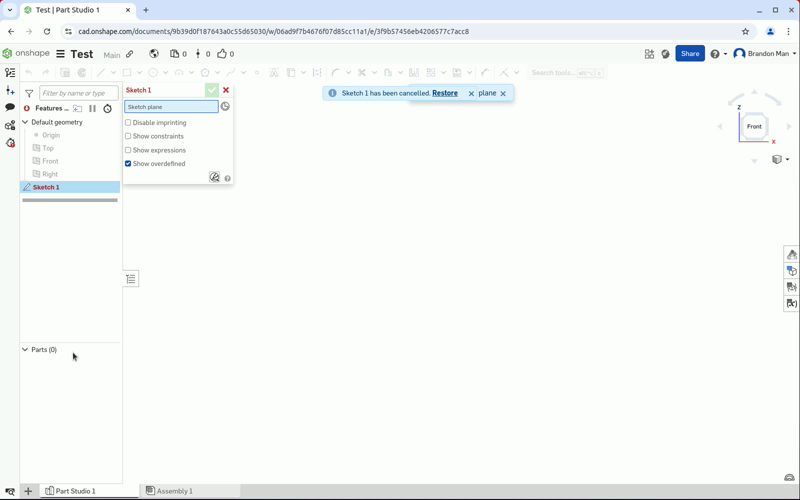
mouse_move(73, 163)
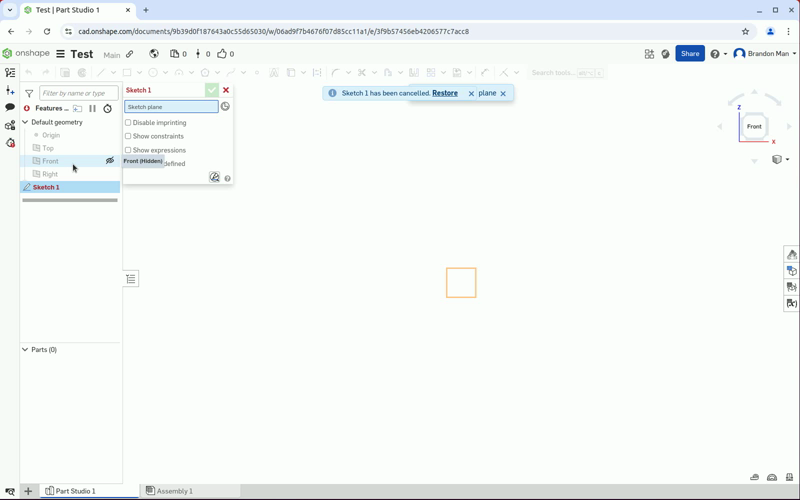
click(73, 163)
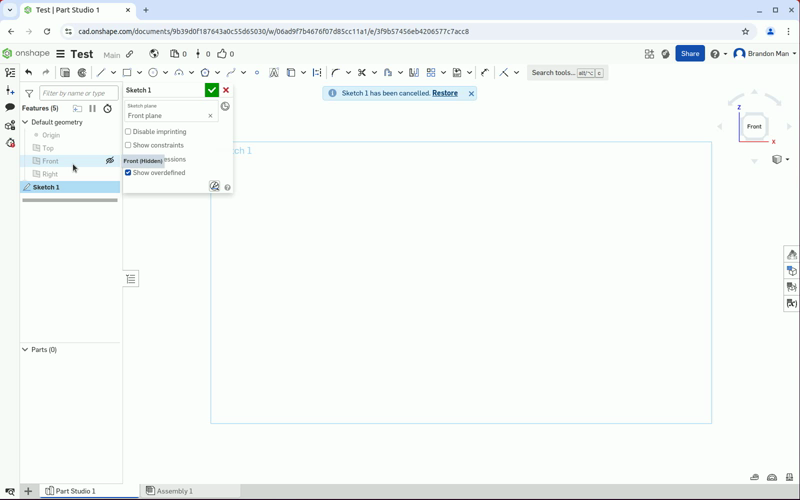
mouse_move(73, 352)
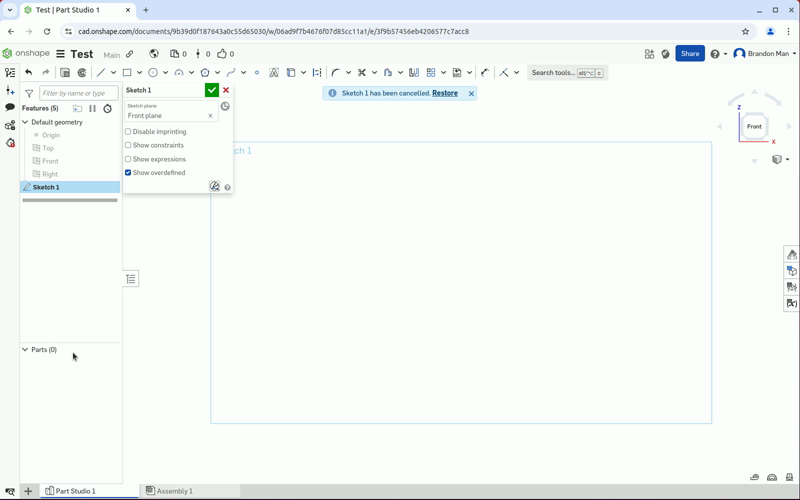
key(y)
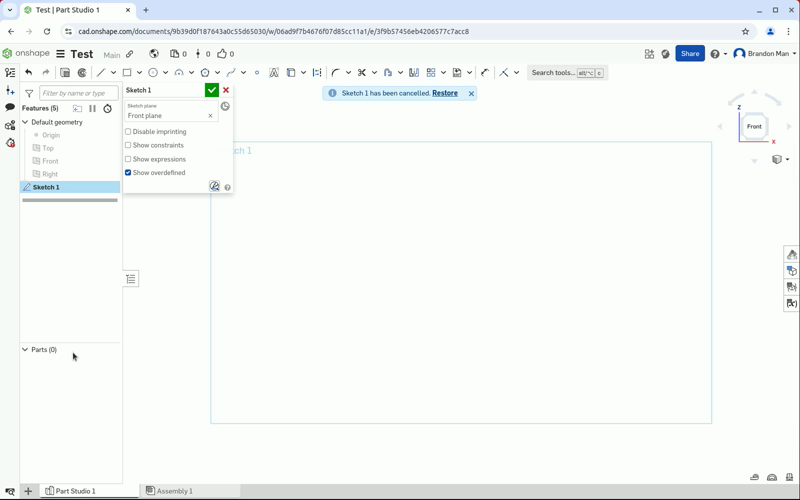
key(c)
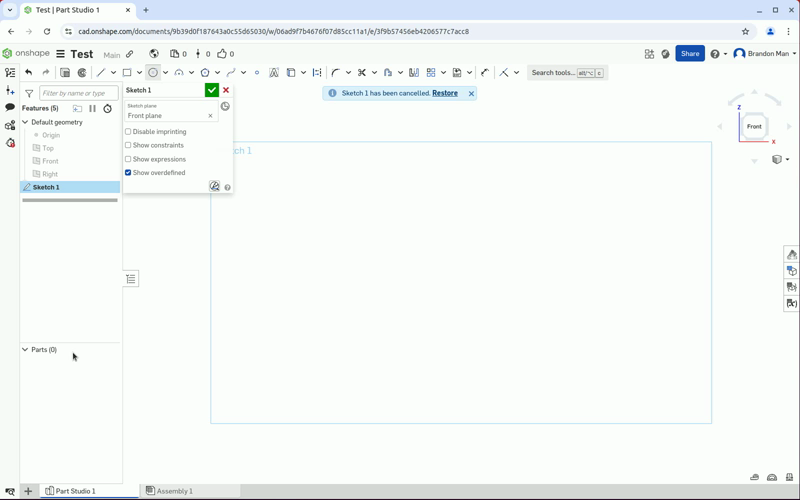
key_down(shift)
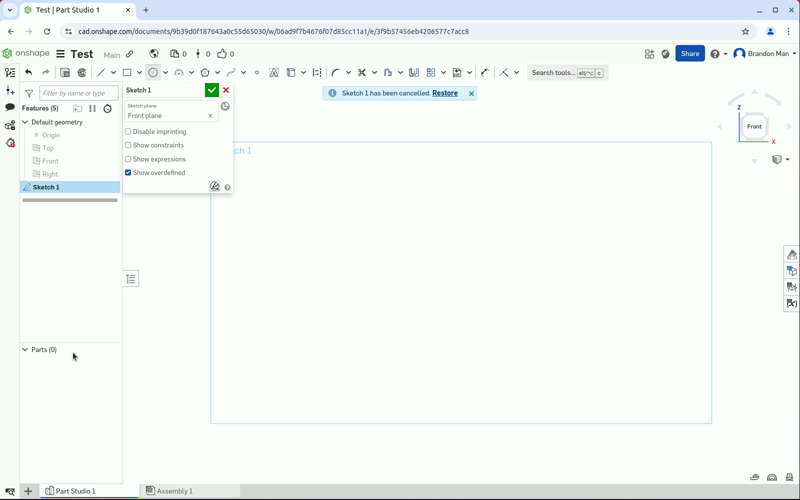
mouse_move(461, 282)
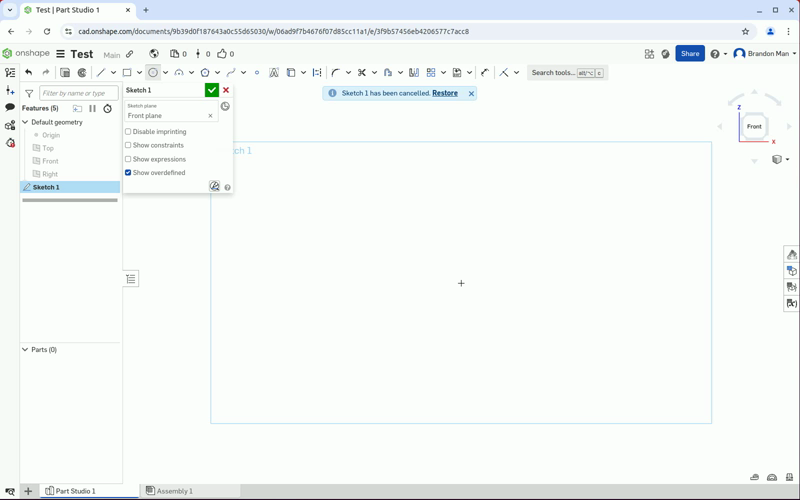
click(461, 282)
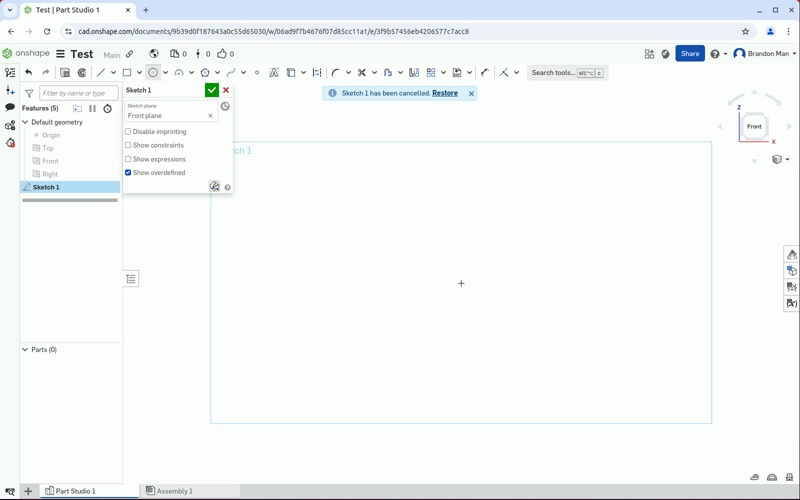
key_up(shift)
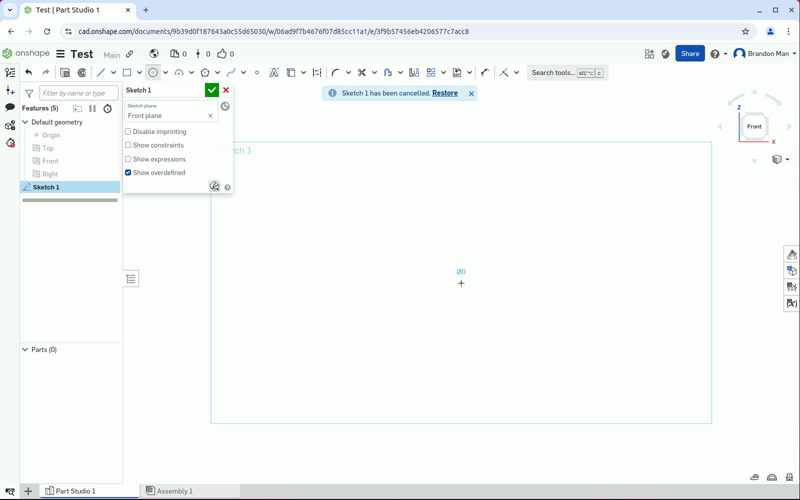
mouse_move(574, 282)
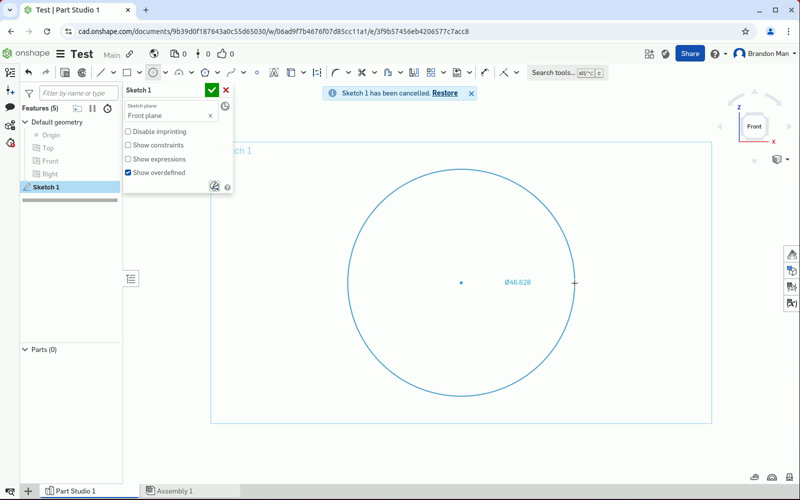
click(574, 282)
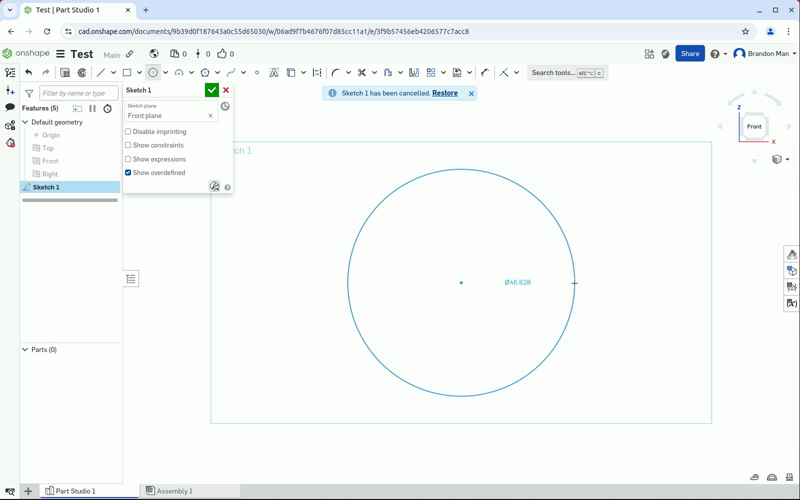
key(esc)
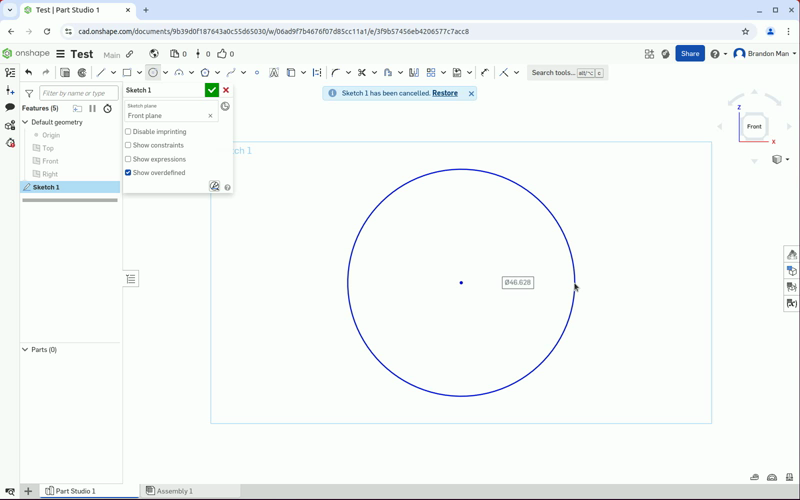
mouse_move(512, 262)
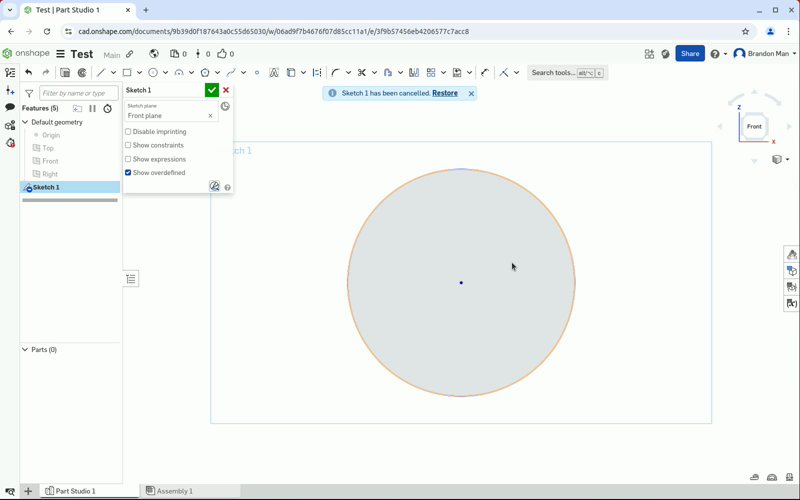
click(512, 262)
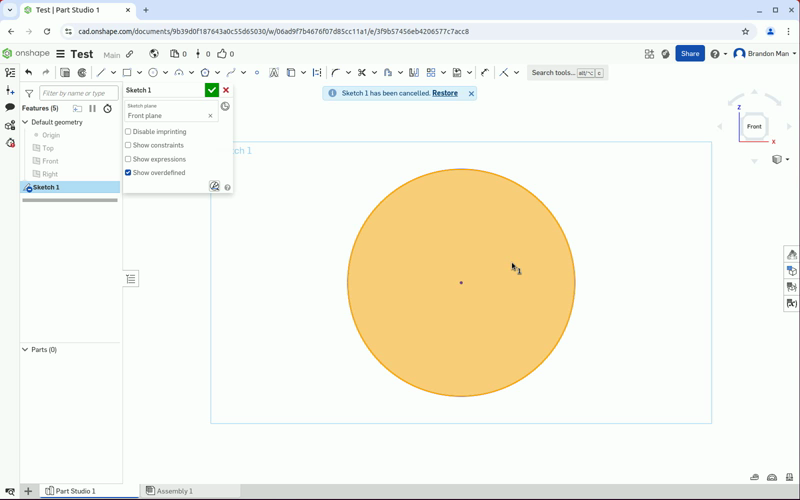
mouse_move(73, 352)
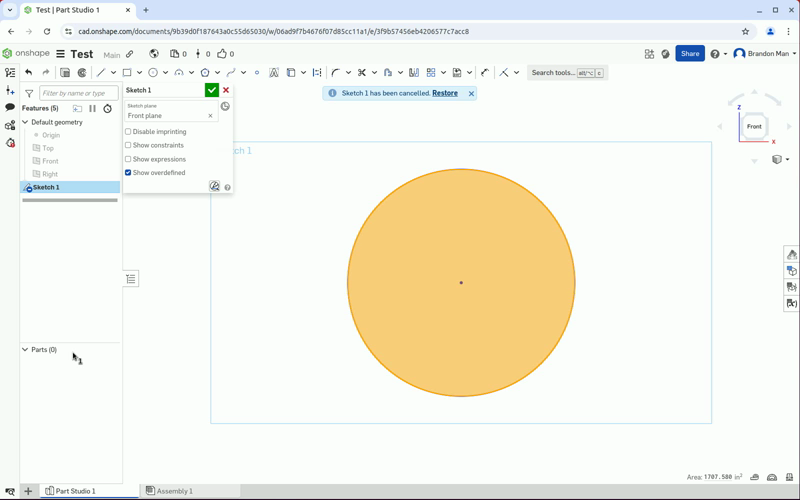
key(shift+y)
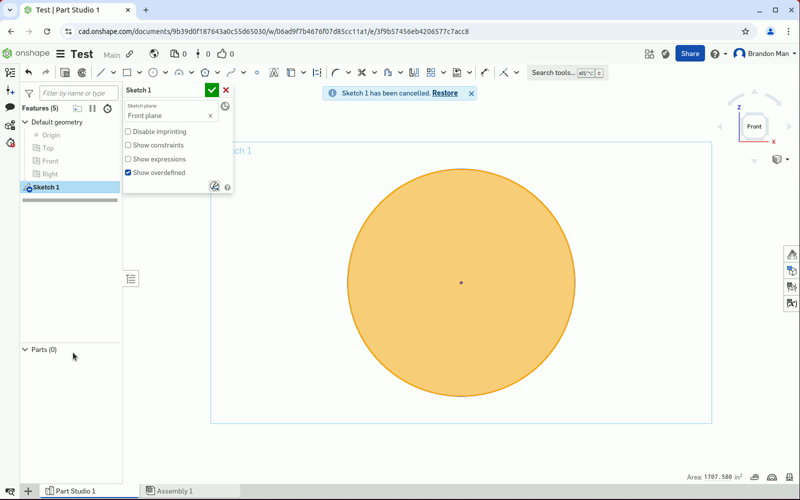
key(shift+e)
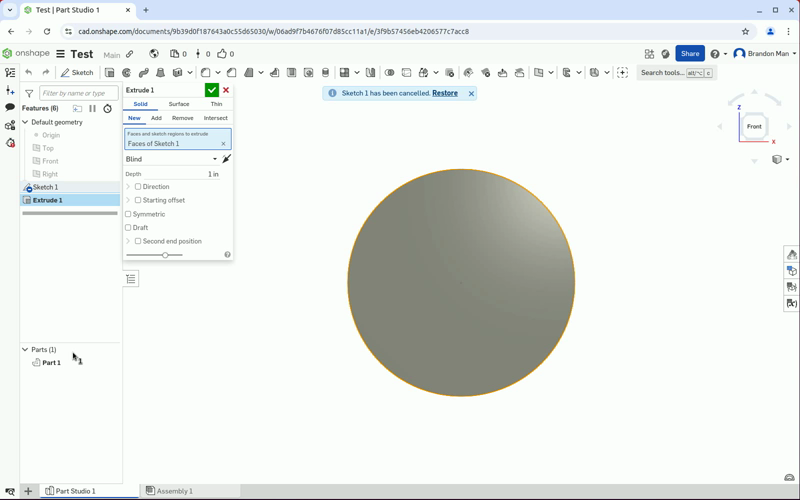
mouse_move(143, 106)
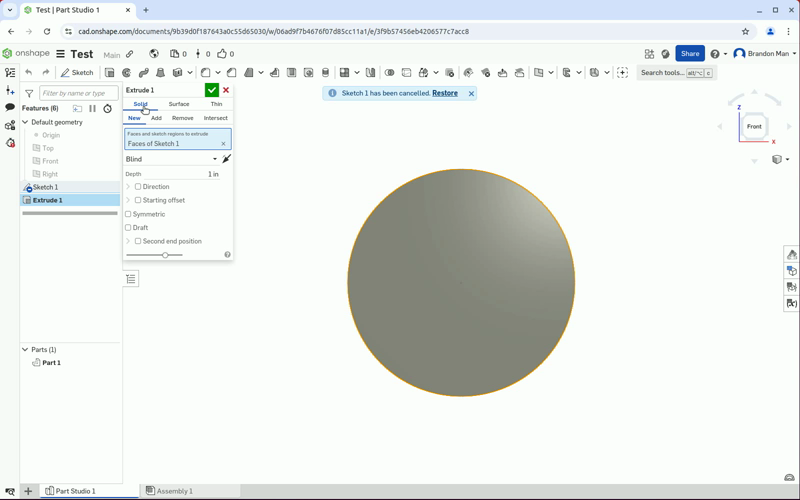
click(143, 106)
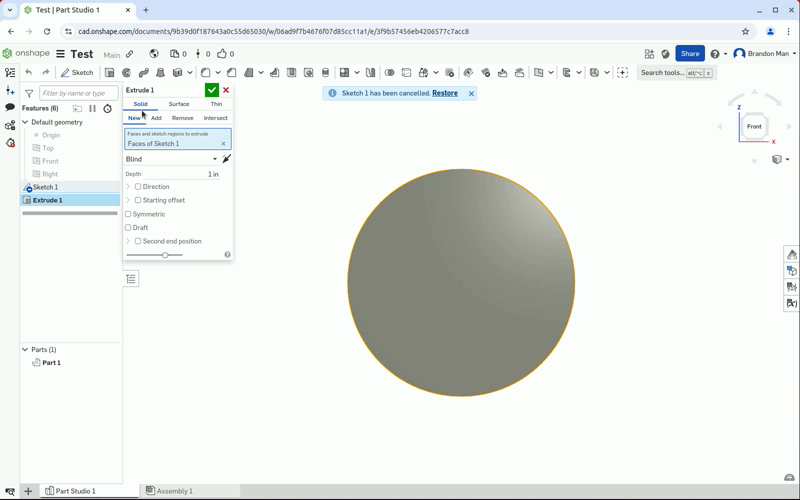
mouse_move(137, 120)
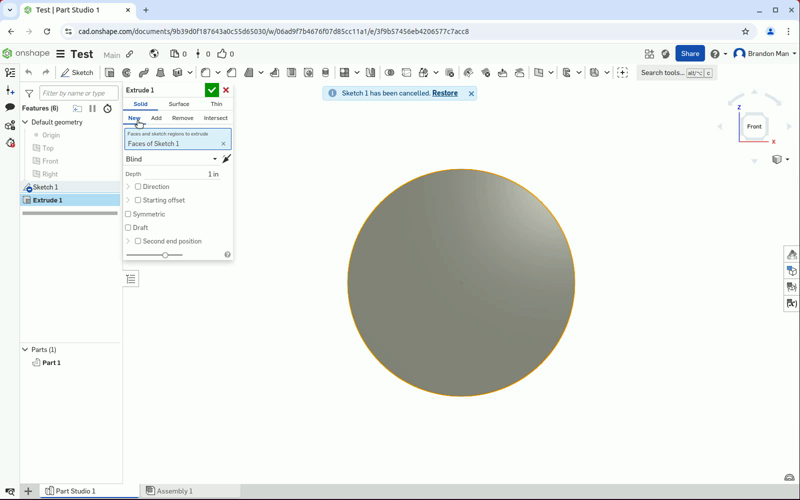
click(137, 120)
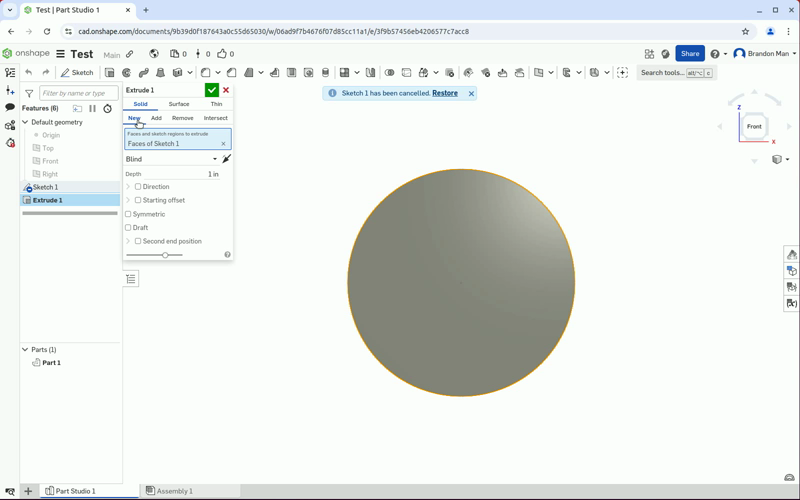
key(tab, 4)
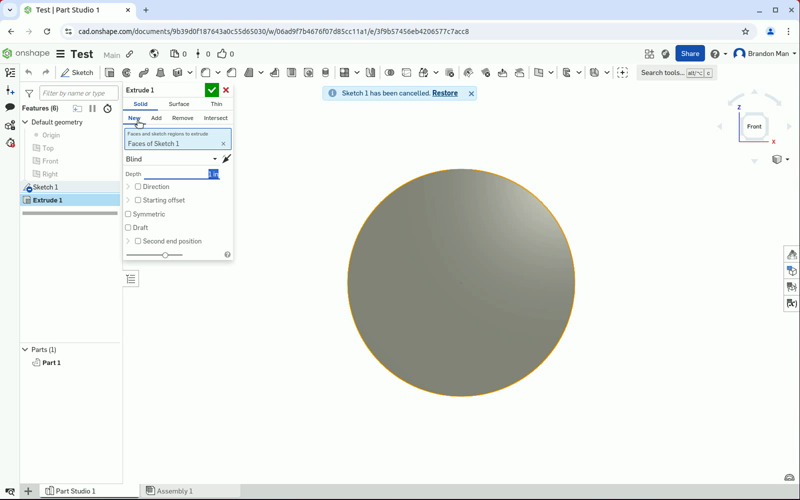
text(1.444)
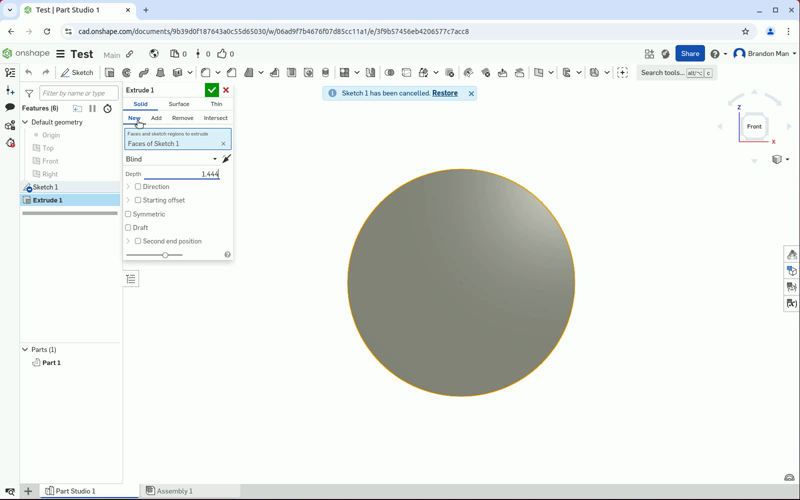
key(enter)
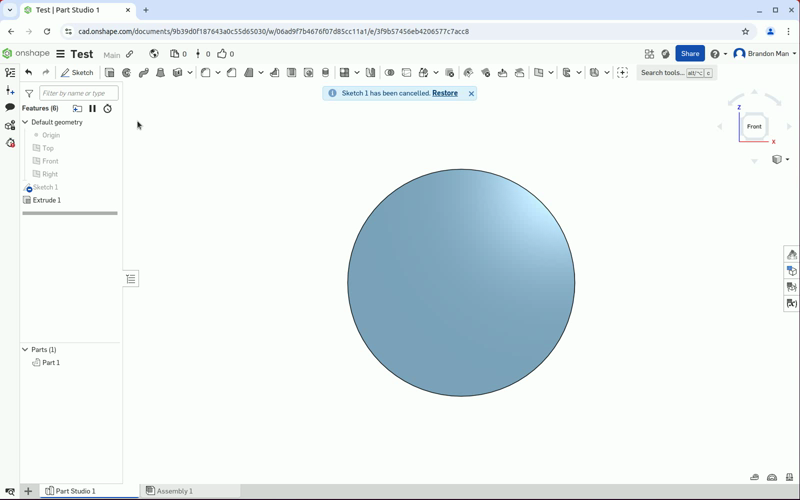
key(shift+h)
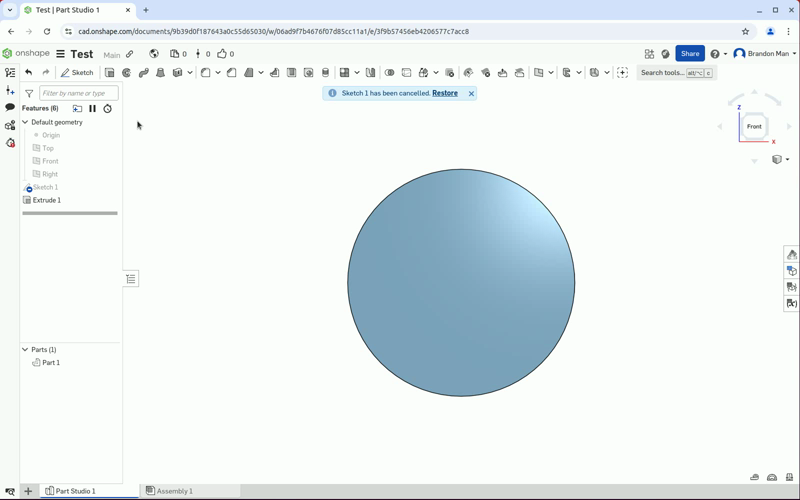
key(shift+h)
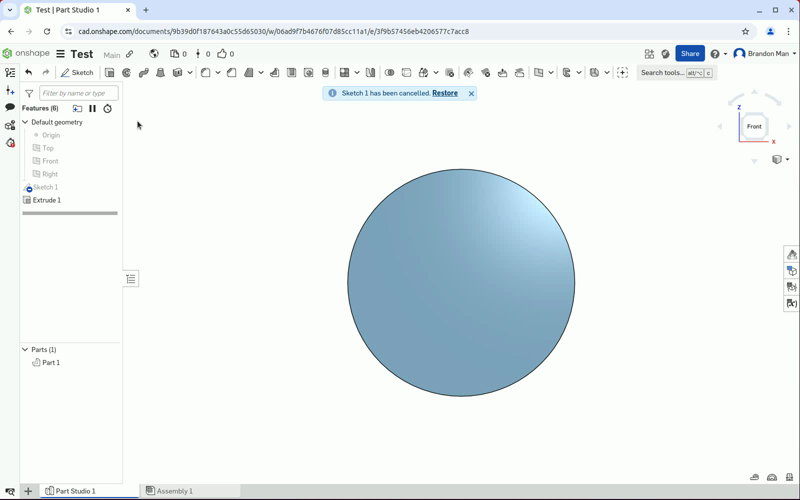
mouse_move(73, 189)
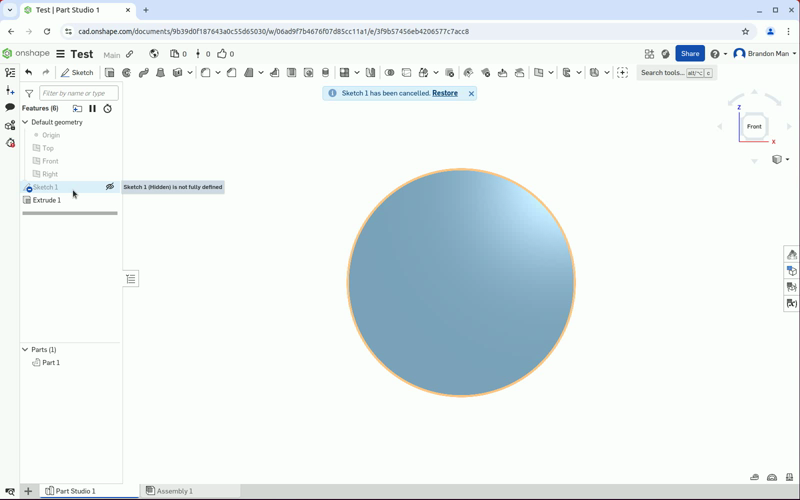
click(73, 189)
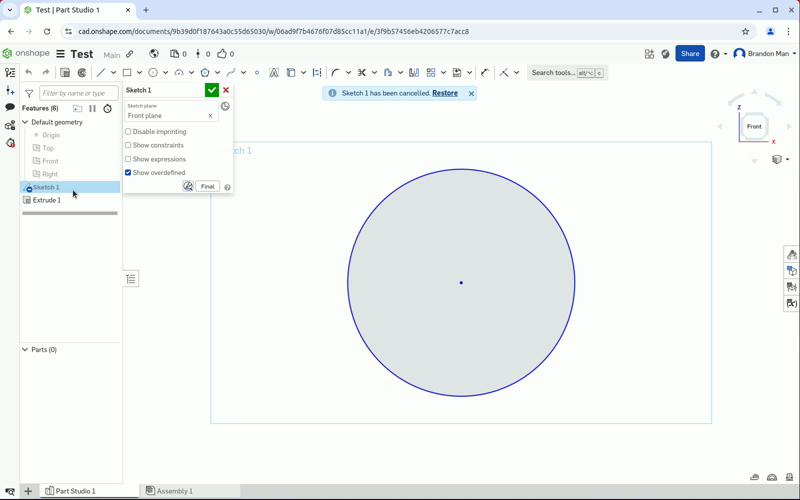
mouse_move(229, 92)
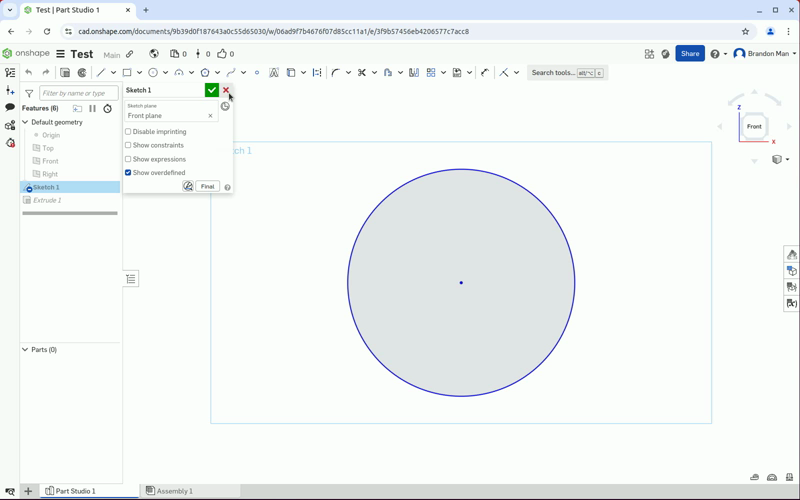
click(229, 92)
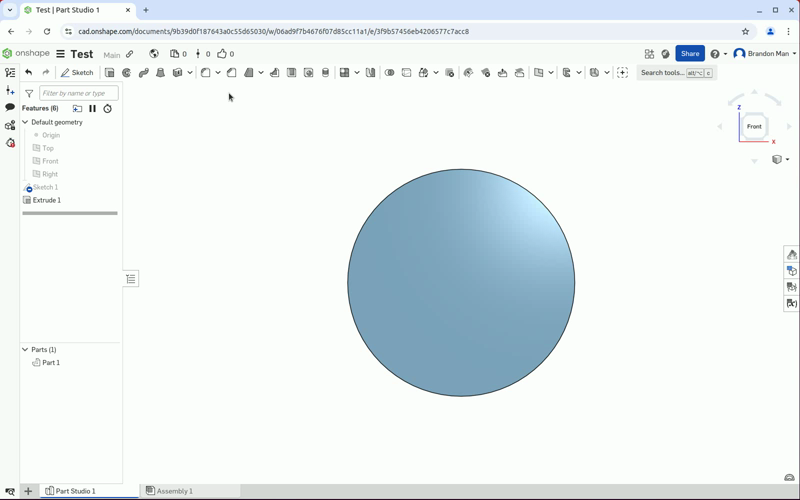
mouse_move(541, 75)
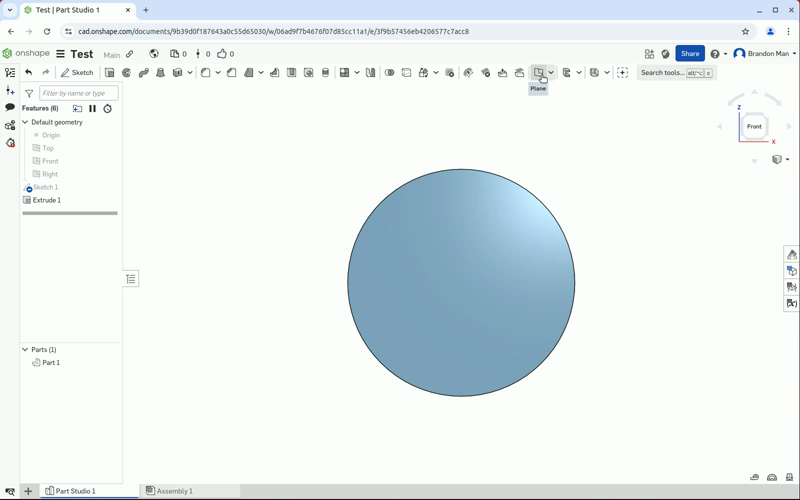
click(541, 75)
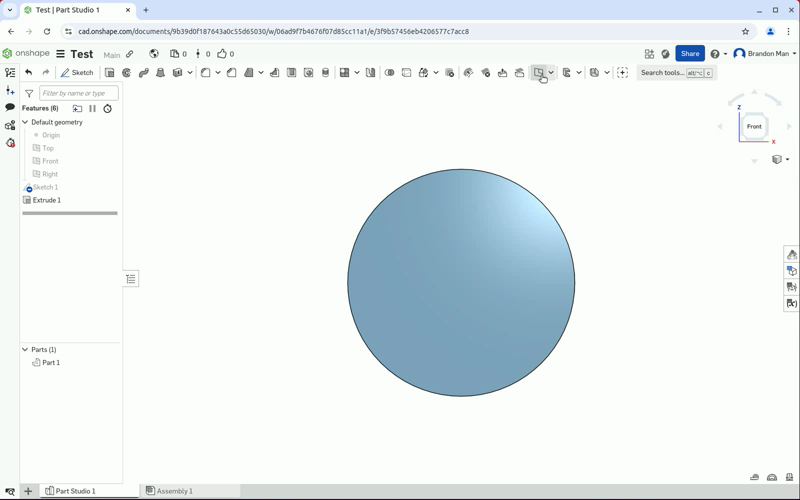
mouse_move(73, 163)
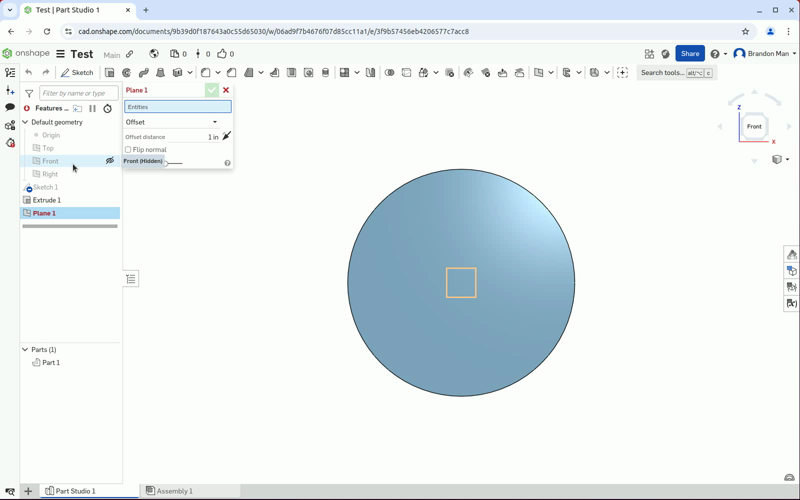
click(73, 163)
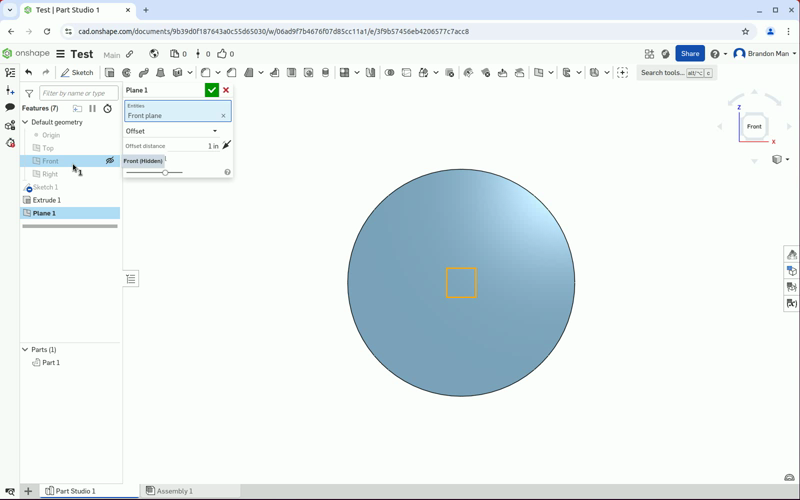
key(tab, 2)
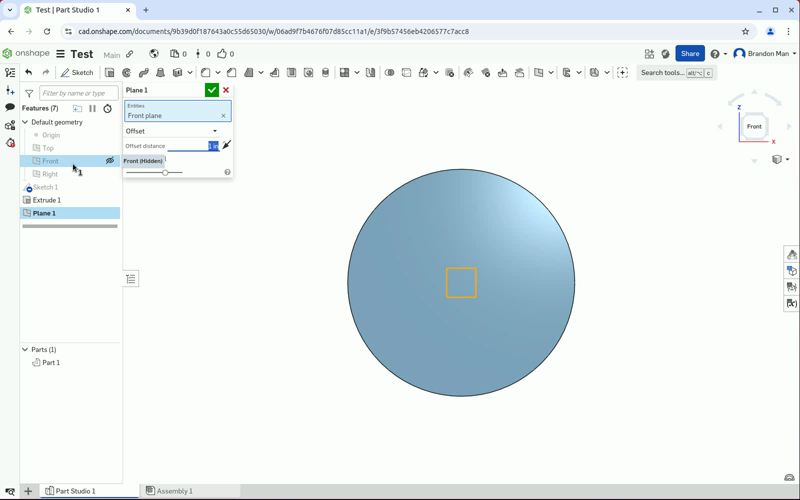
text(1.448)
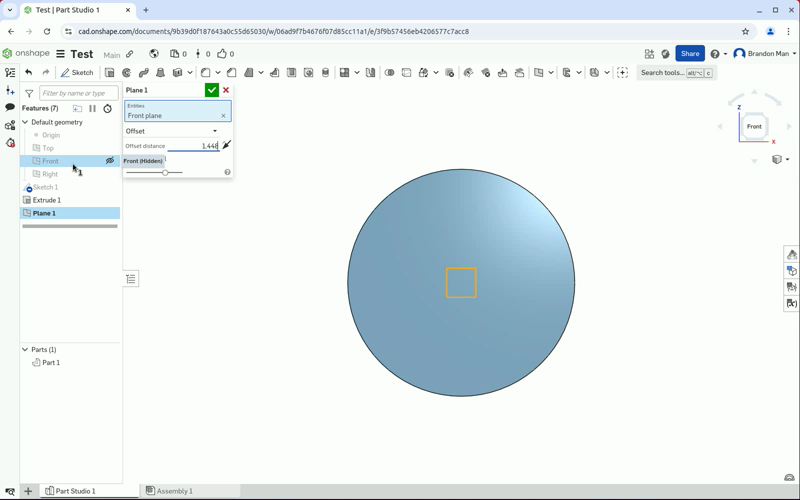
key(enter, 2)
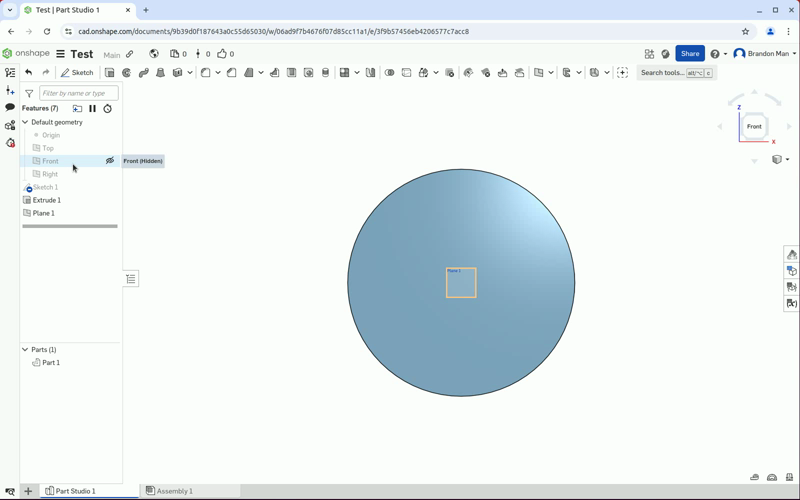
key(shift+s)
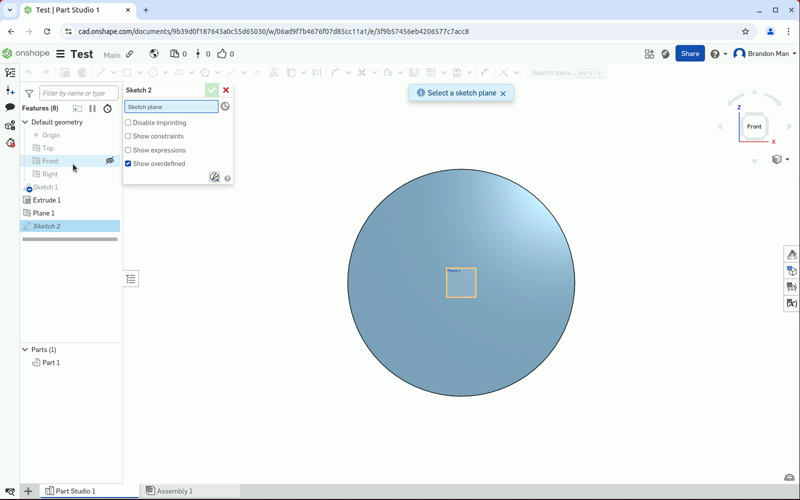
mouse_move(73, 215)
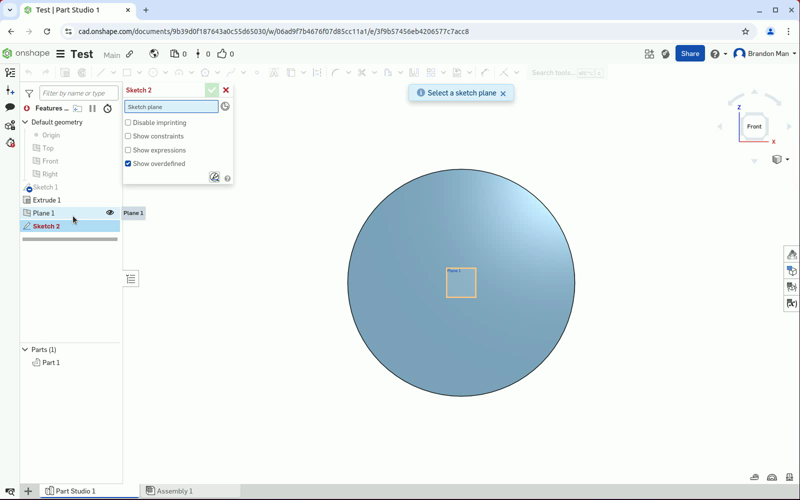
click(73, 215)
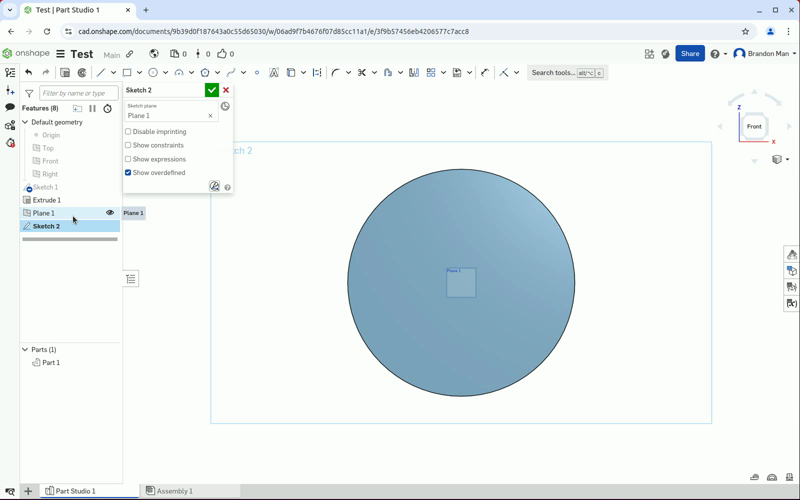
mouse_move(73, 352)
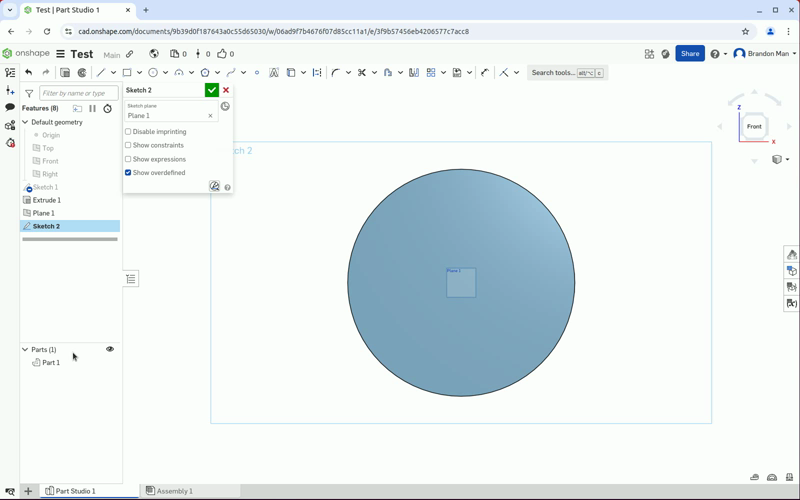
key(y)
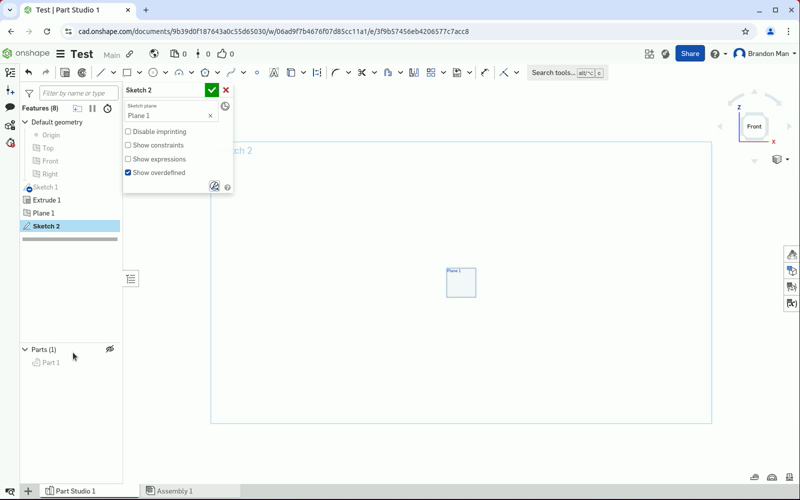
key(c)
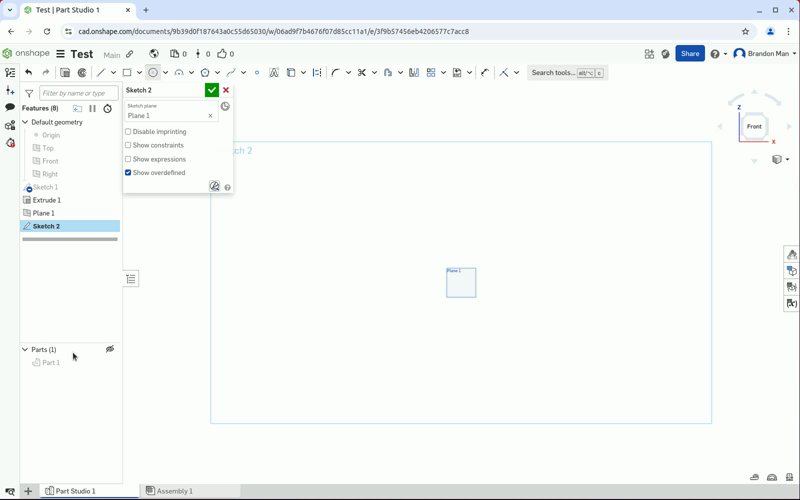
key_down(shift)
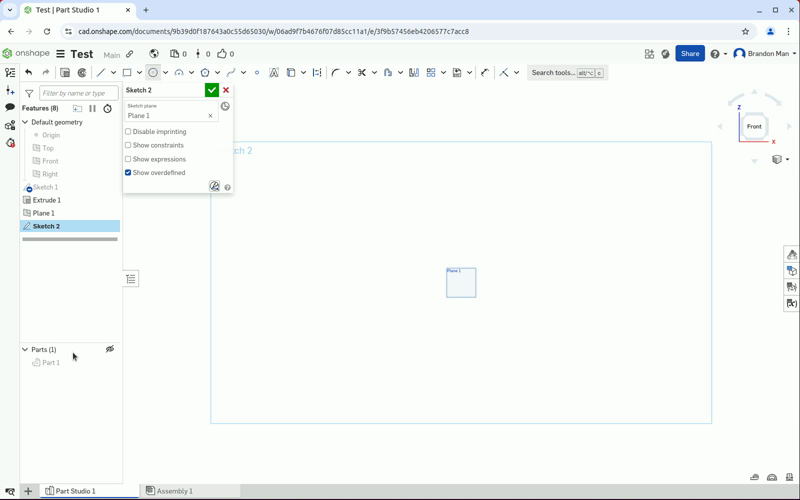
mouse_move(461, 282)
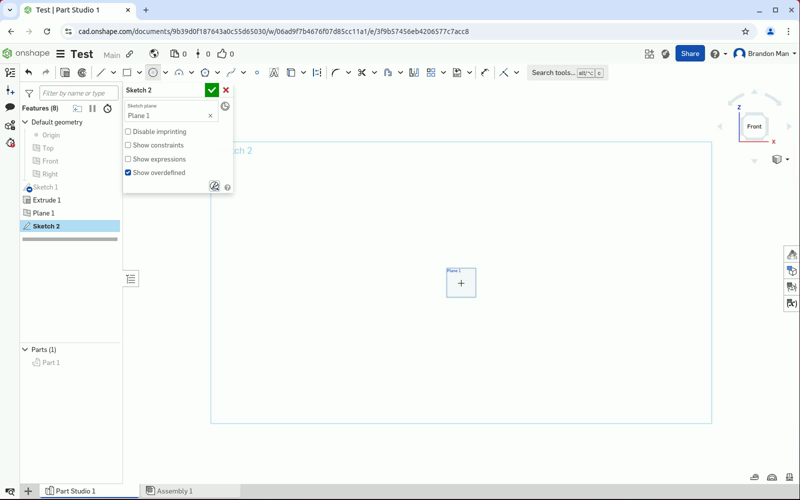
click(461, 282)
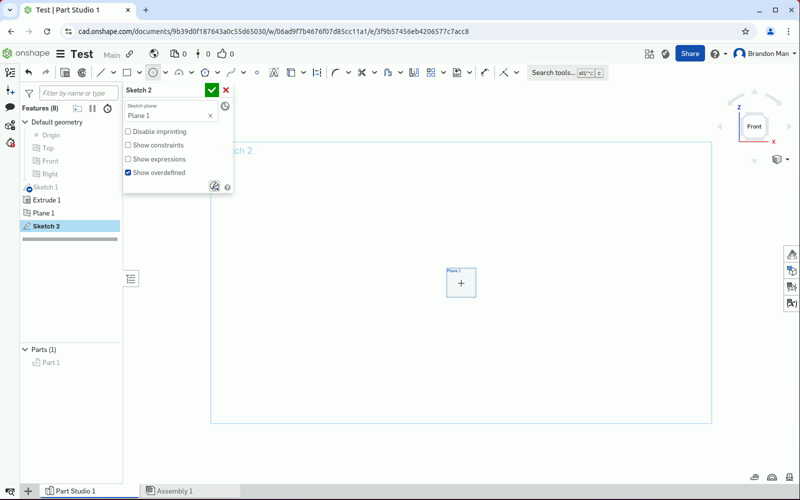
key_up(shift)
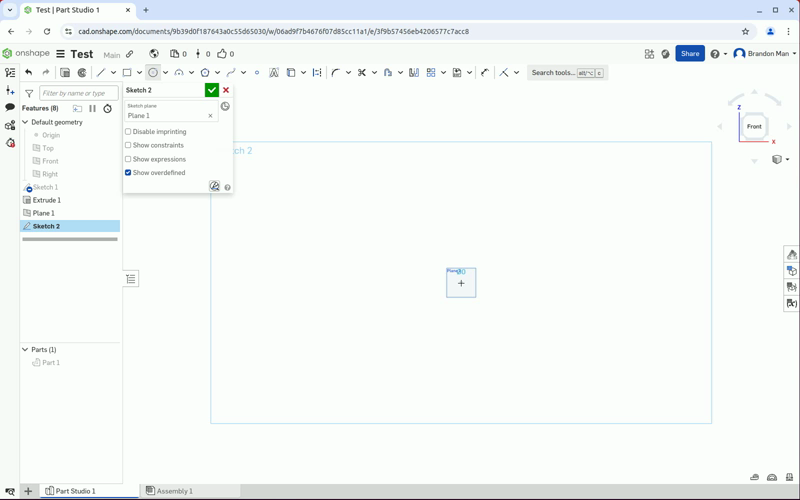
mouse_move(532, 282)
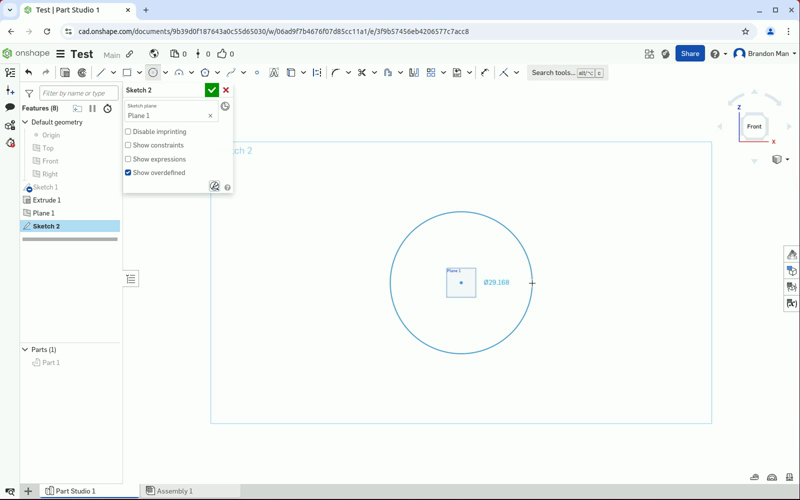
click(532, 282)
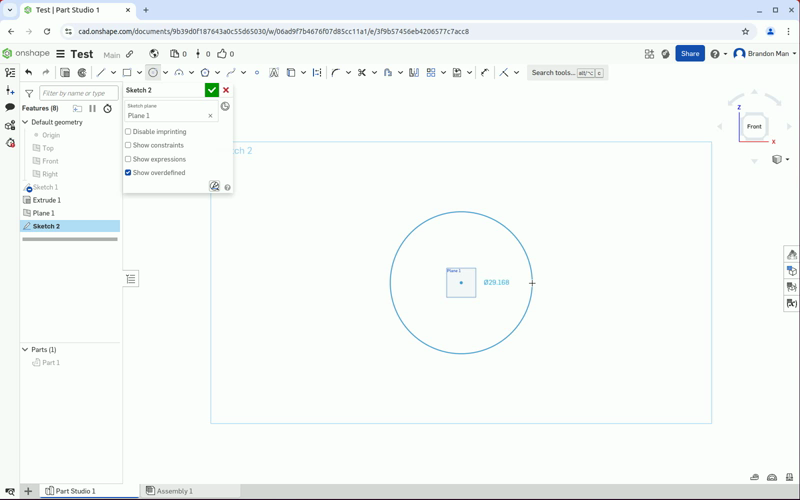
key(esc)
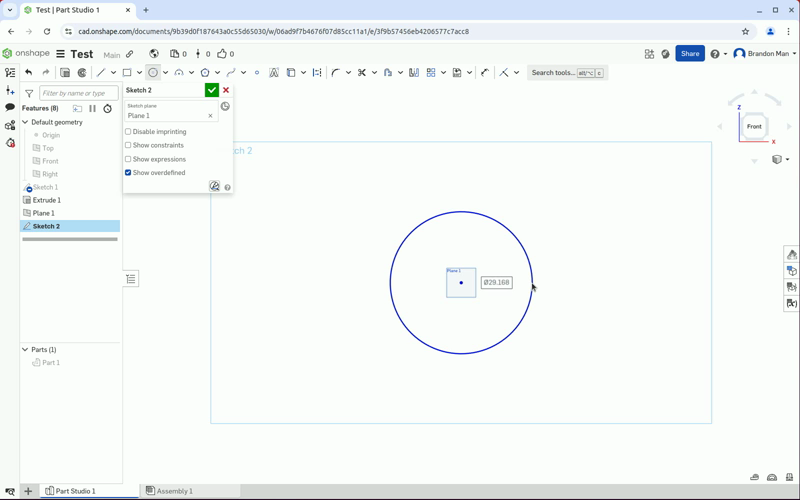
mouse_move(415, 275)
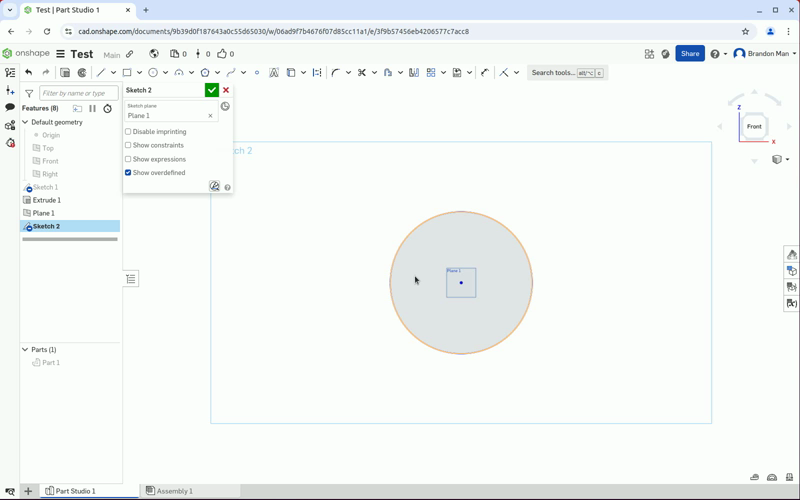
click(415, 275)
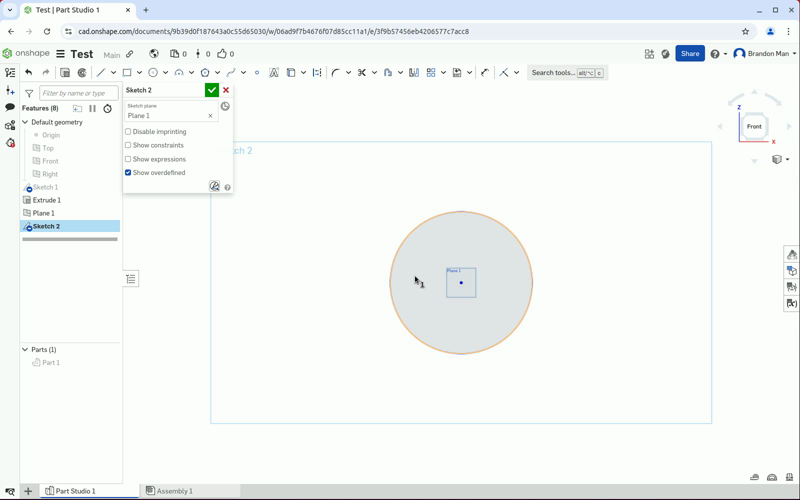
mouse_move(73, 352)
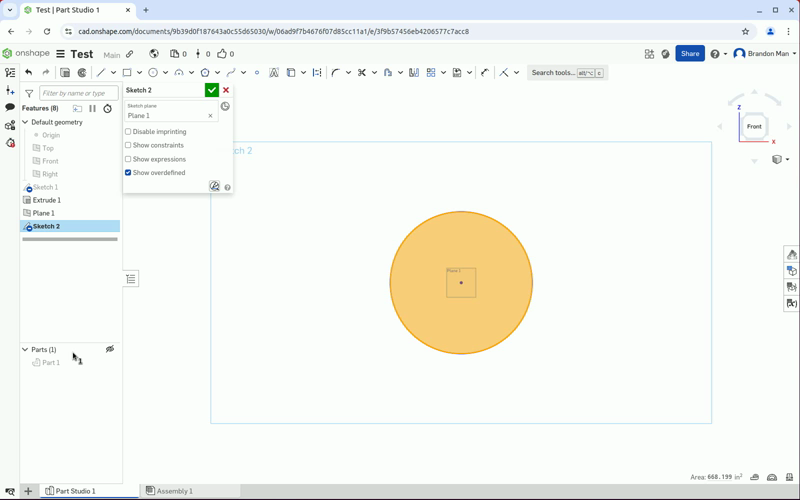
key(shift+y)
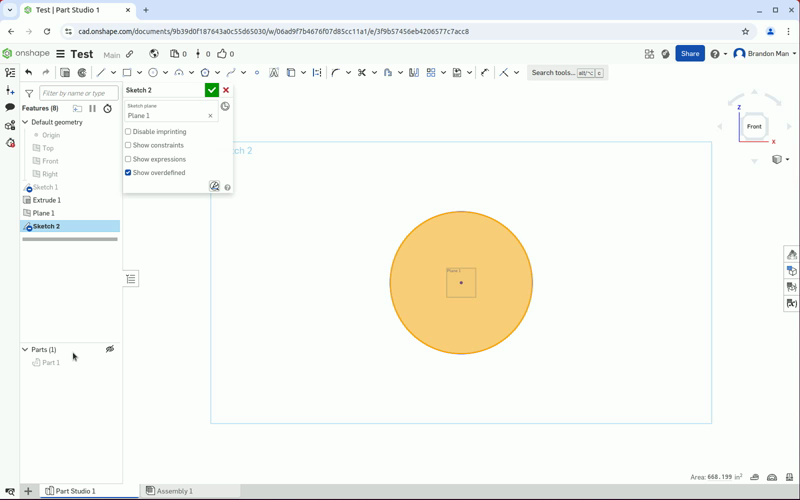
key(shift+e)
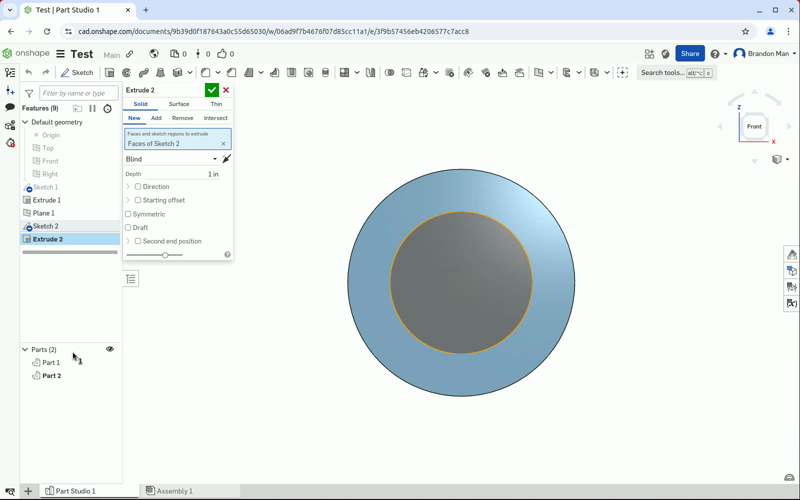
mouse_move(143, 106)
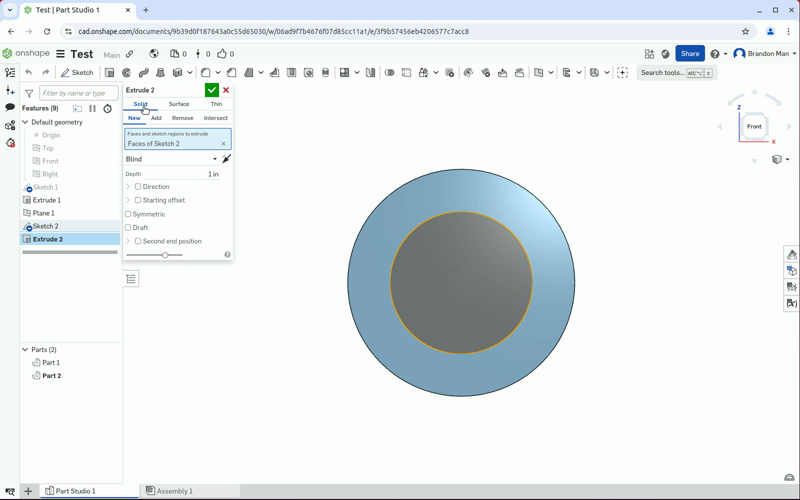
click(143, 106)
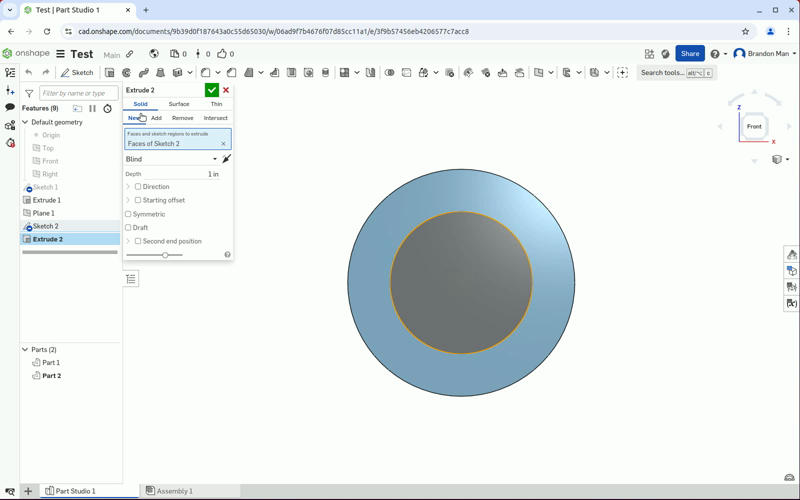
mouse_move(137, 120)
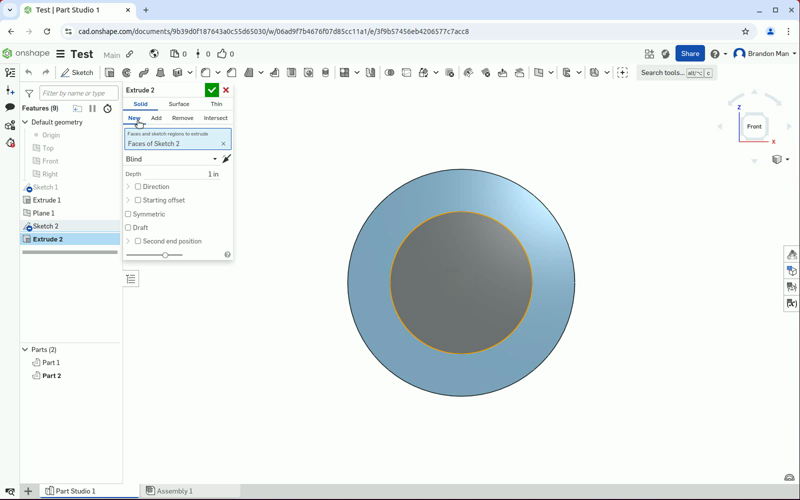
click(137, 120)
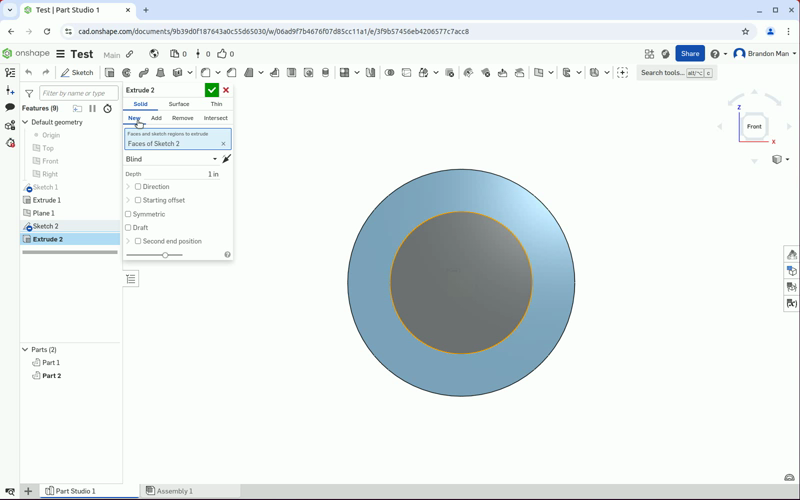
key(tab, 4)
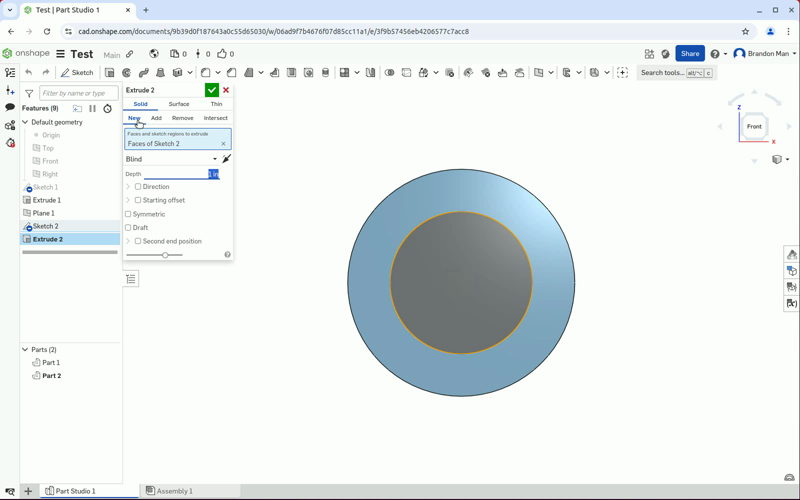
text(8.666)
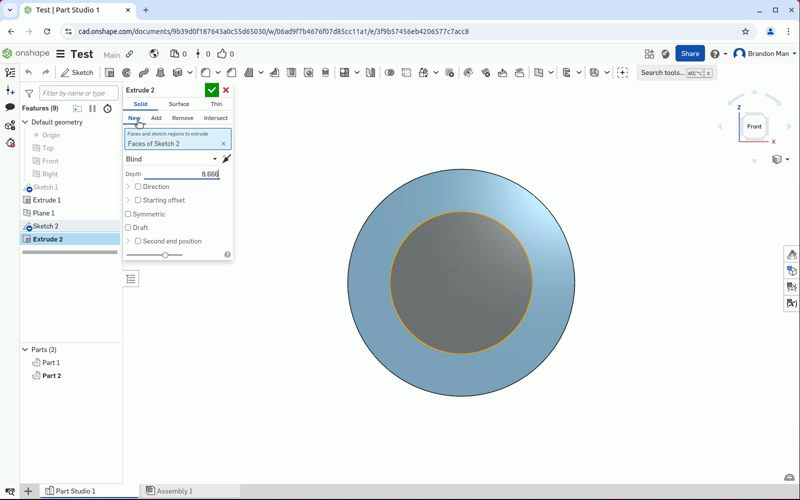
key(enter)
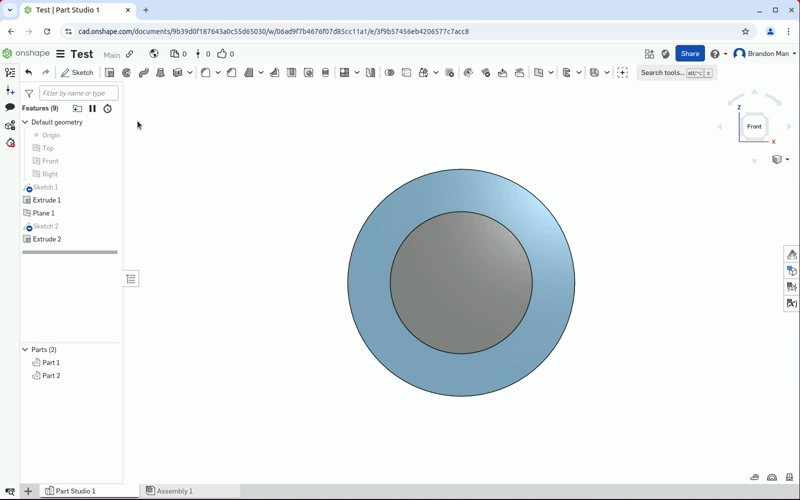
key(shift+h)
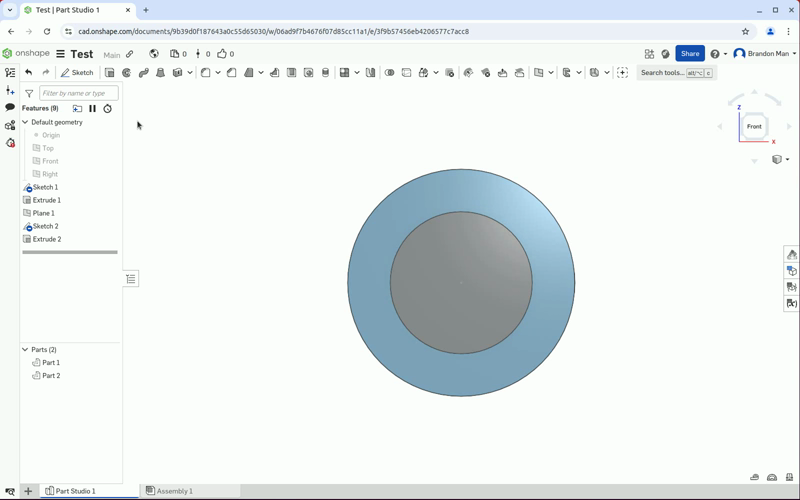
key(shift+h)
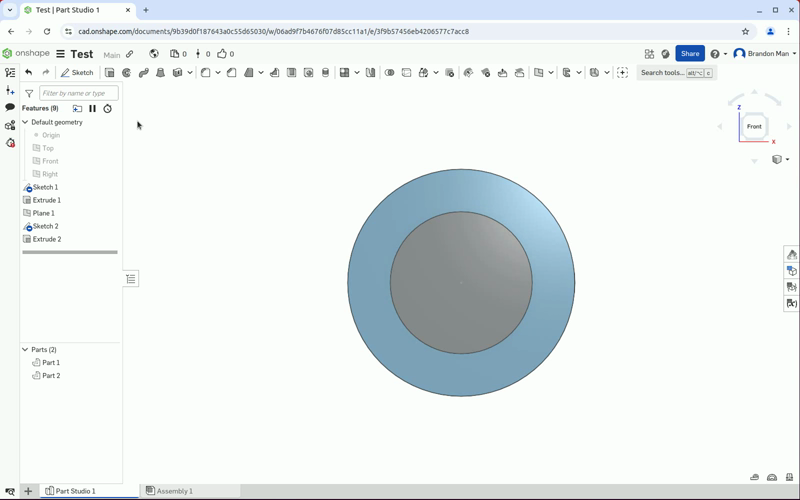
key(shift+7)
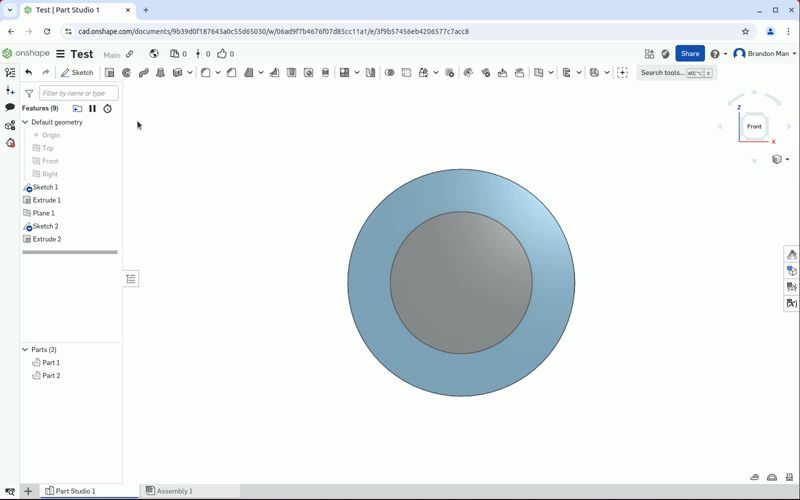
key(left, 2)
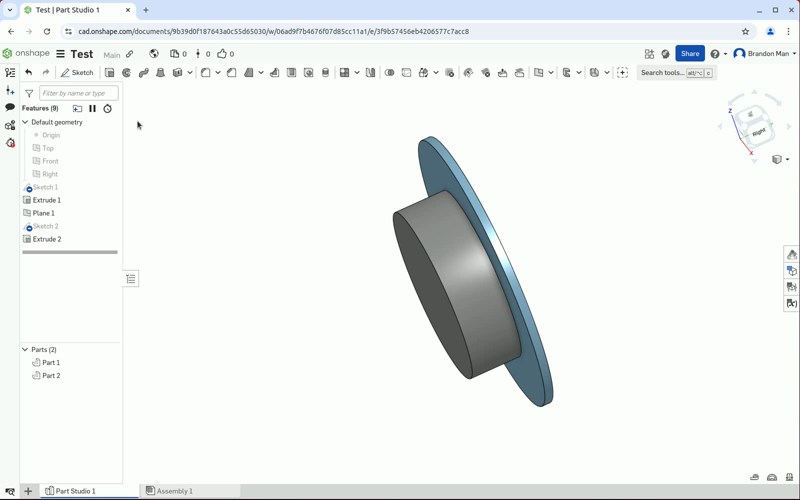
key(down, 2)
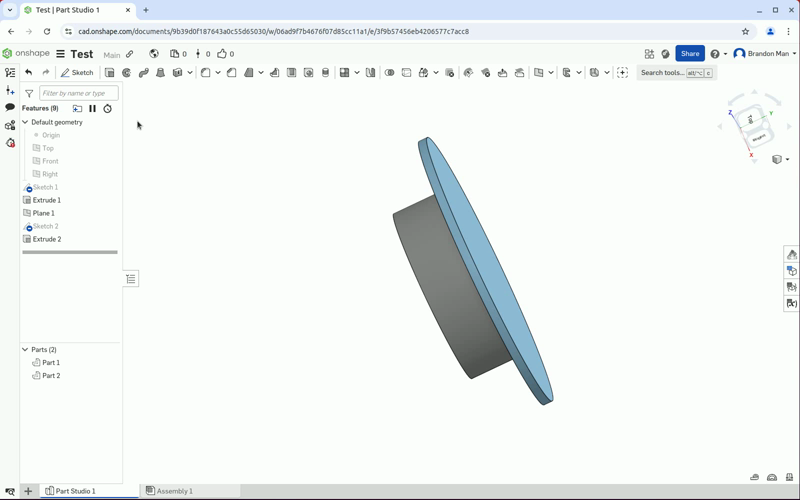
key(up, 2)
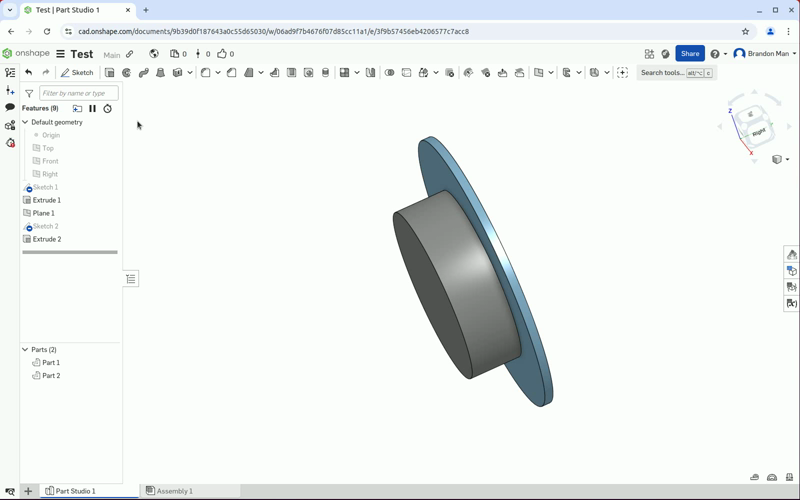
key(right, 2)
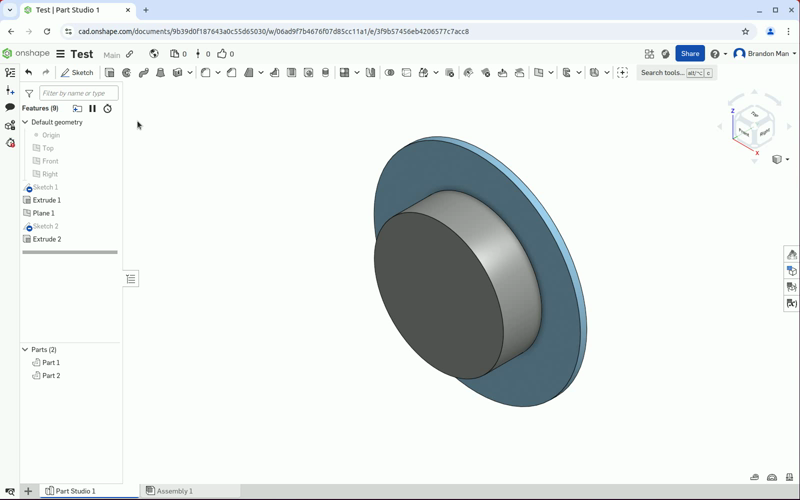
mouse_move(73, 189)
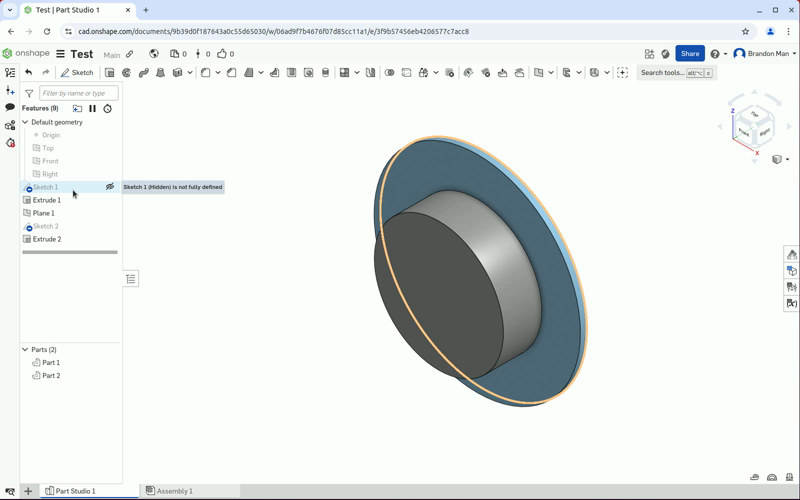
click(73, 189)